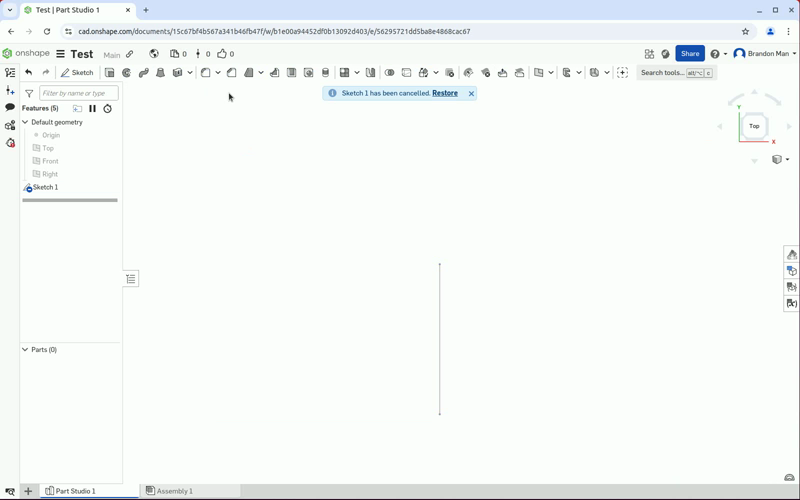
key(shift+h)
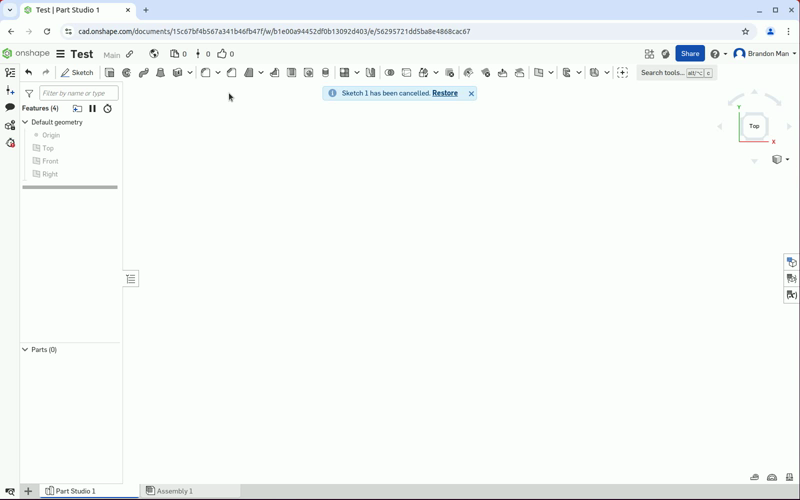
mouse_move(73, 352)
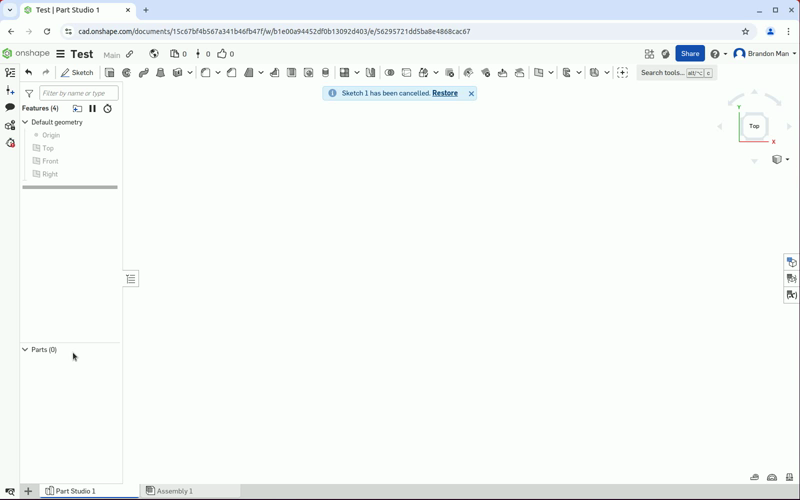
key(y)
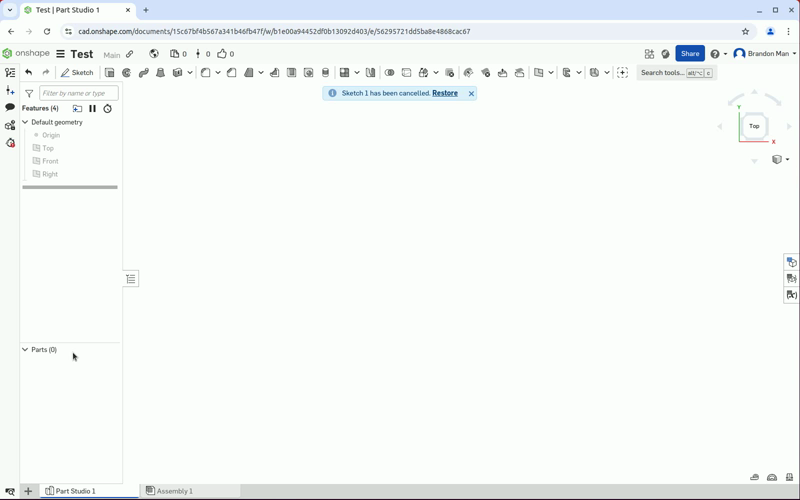
key(shift+p)
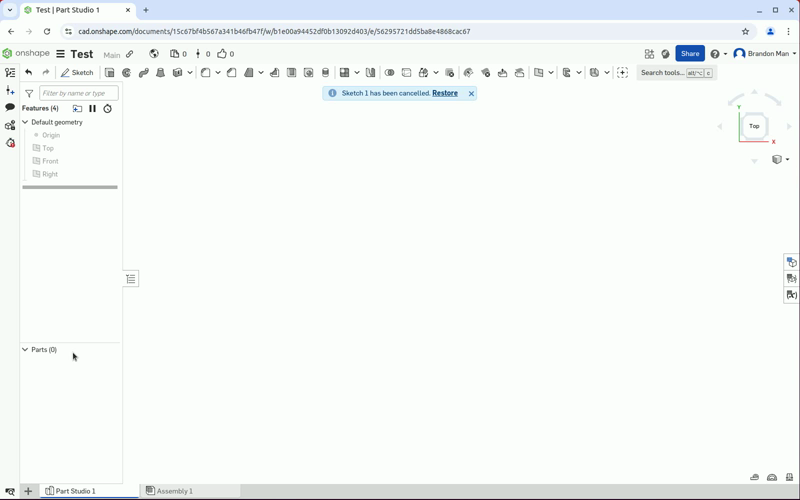
key(space)
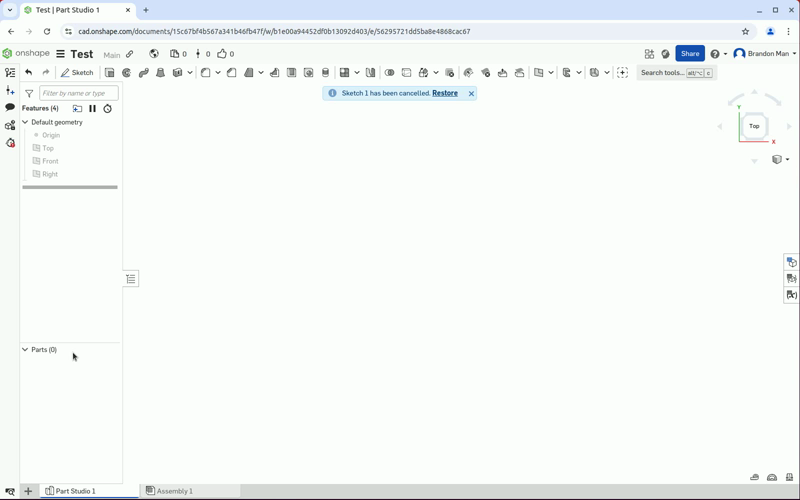
key_down(shift)
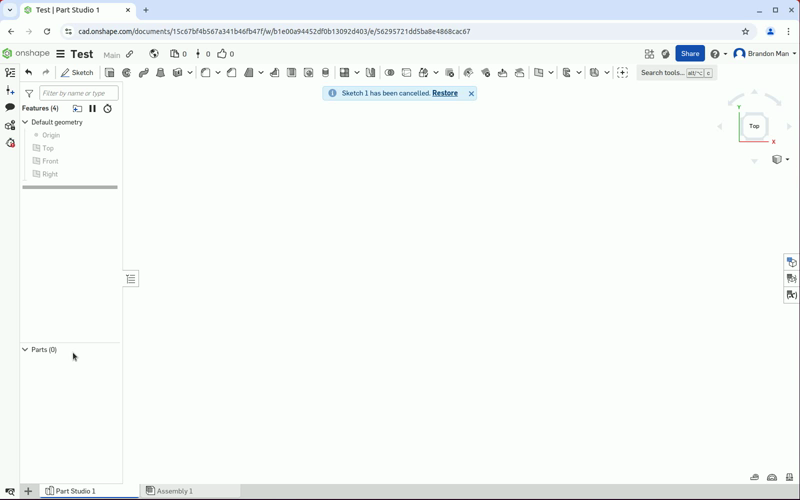
key(up)
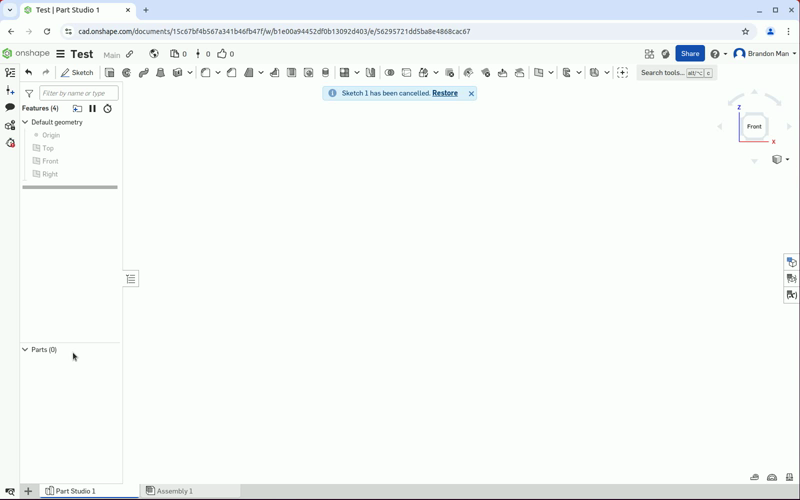
key_up(shift)
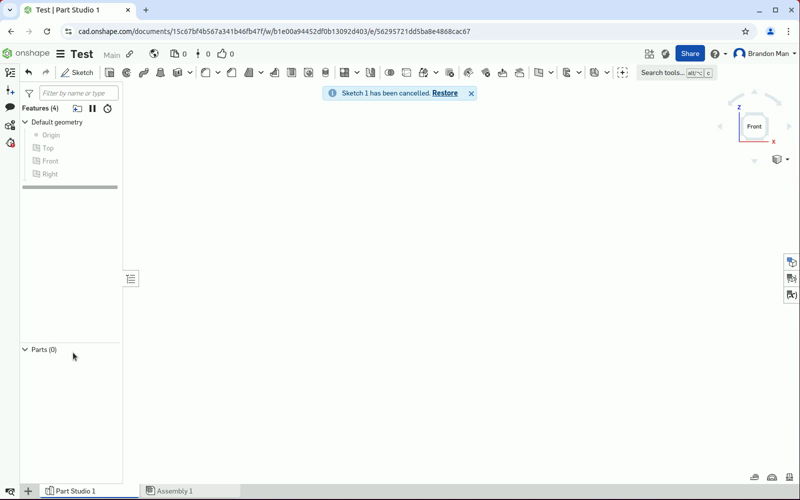
mouse_move(73, 352)
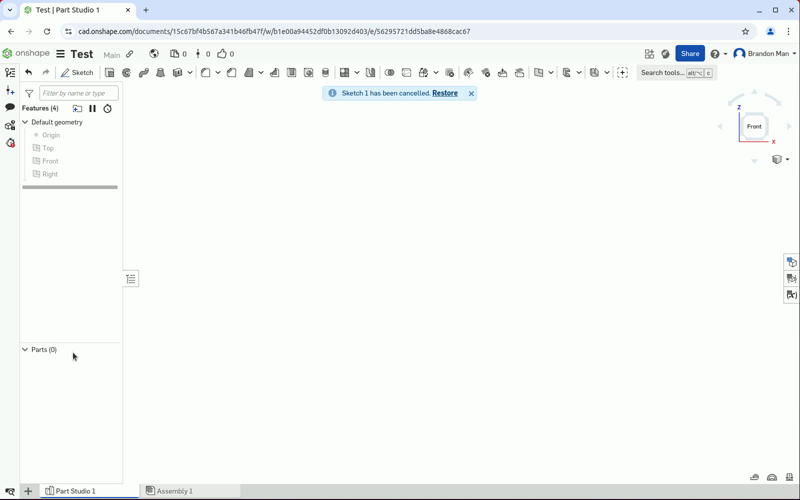
key(shift+y)
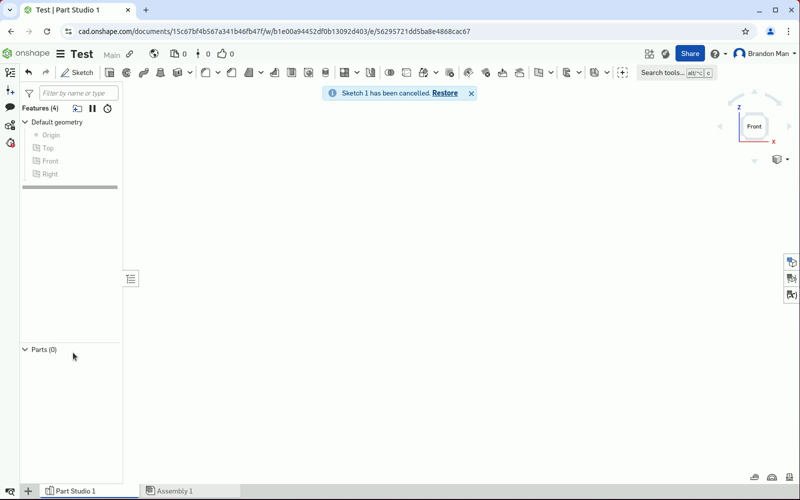
key(shift+s)
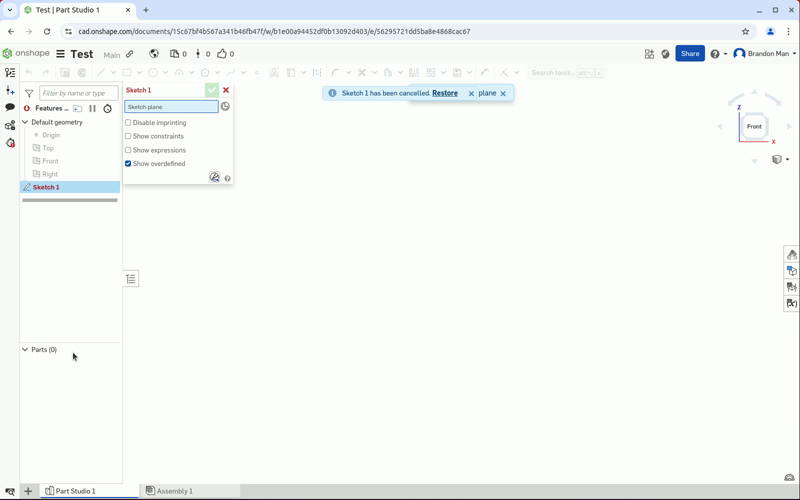
mouse_move(73, 163)
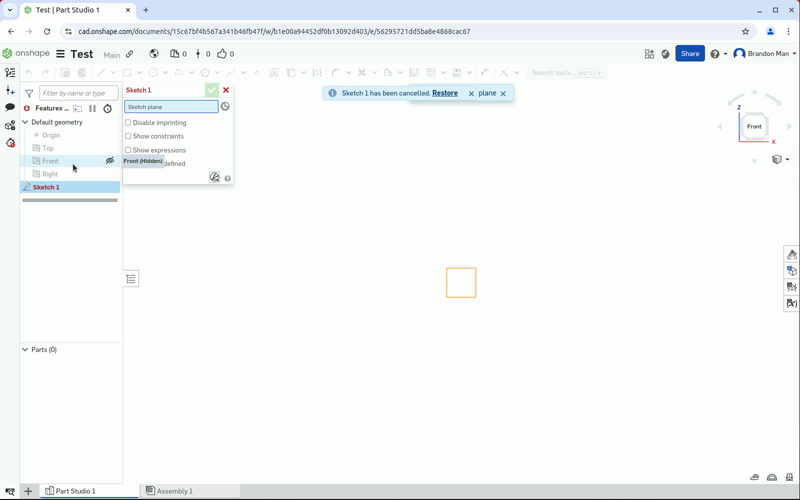
click(73, 163)
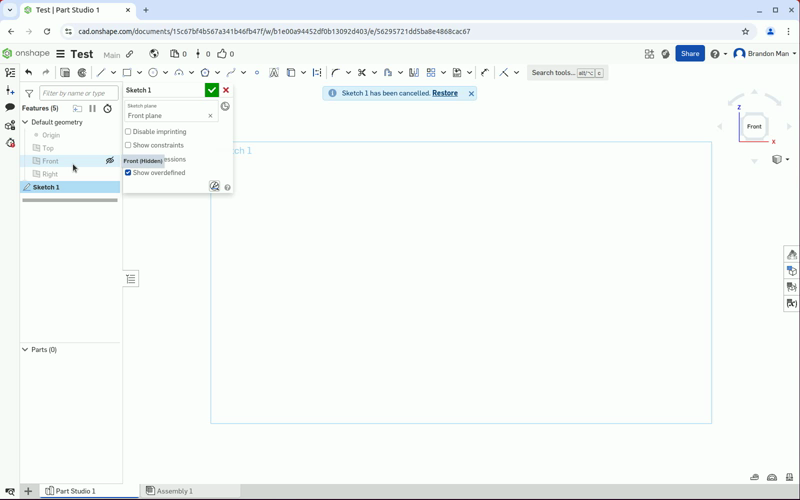
mouse_move(73, 352)
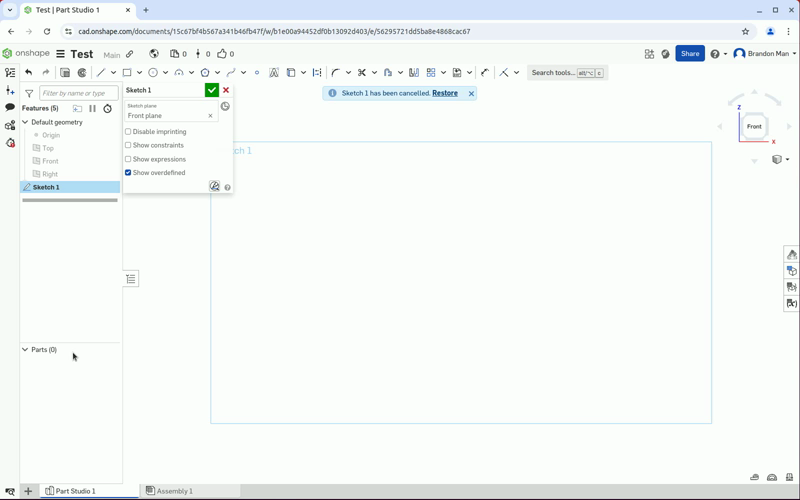
key(y)
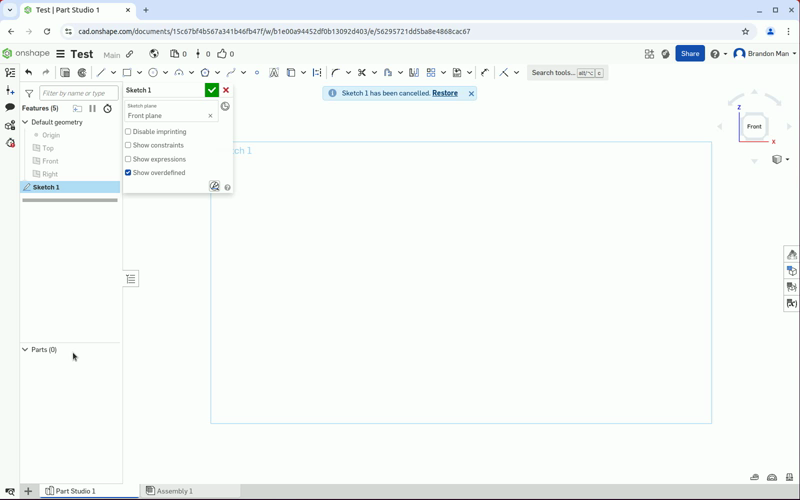
key(c)
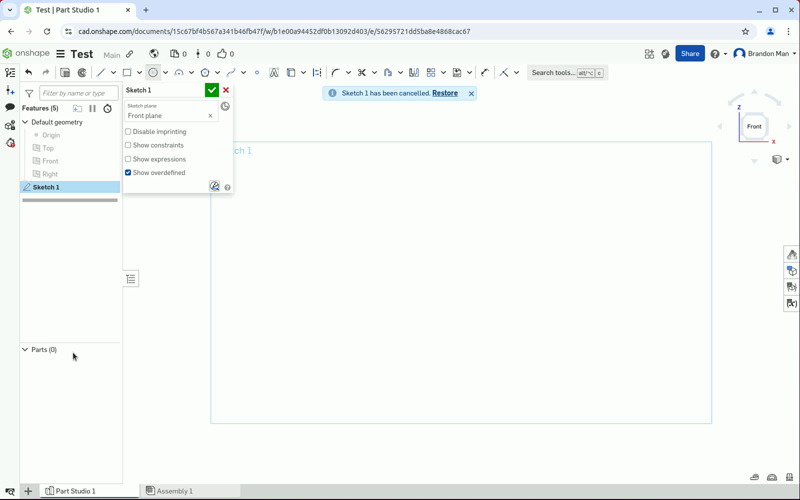
key_down(shift)
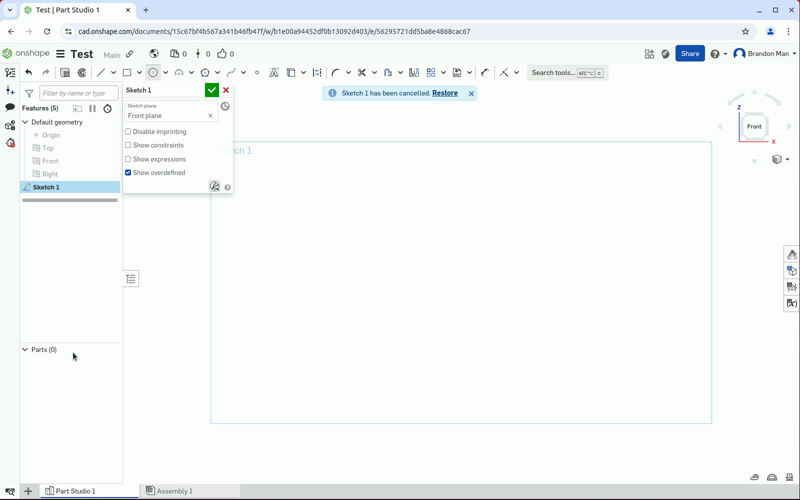
mouse_move(461, 282)
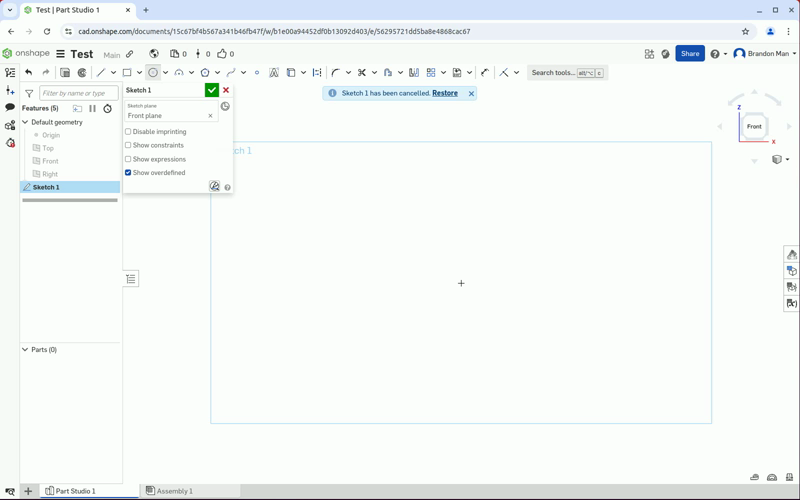
click(461, 282)
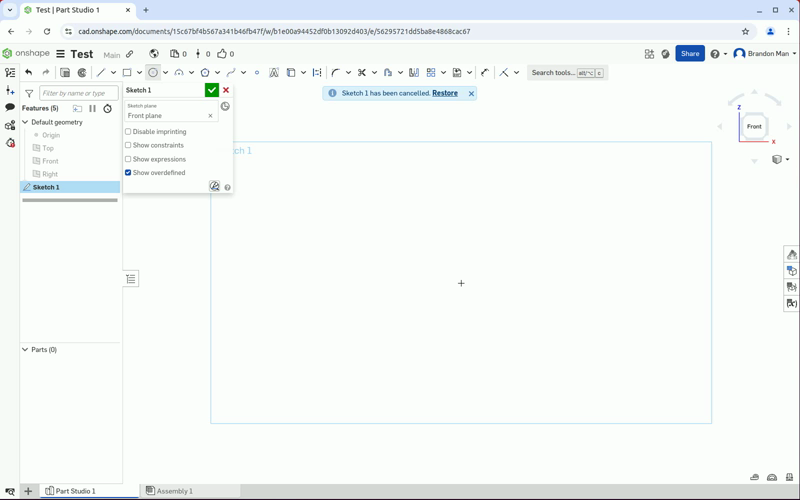
key_up(shift)
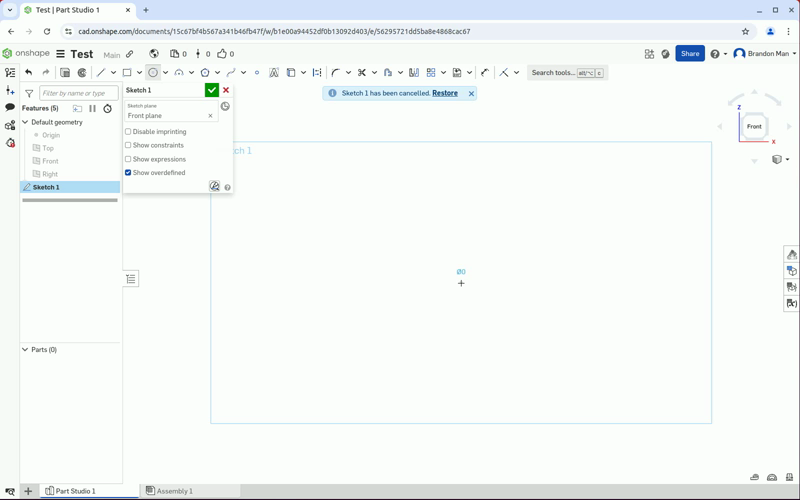
mouse_move(518, 282)
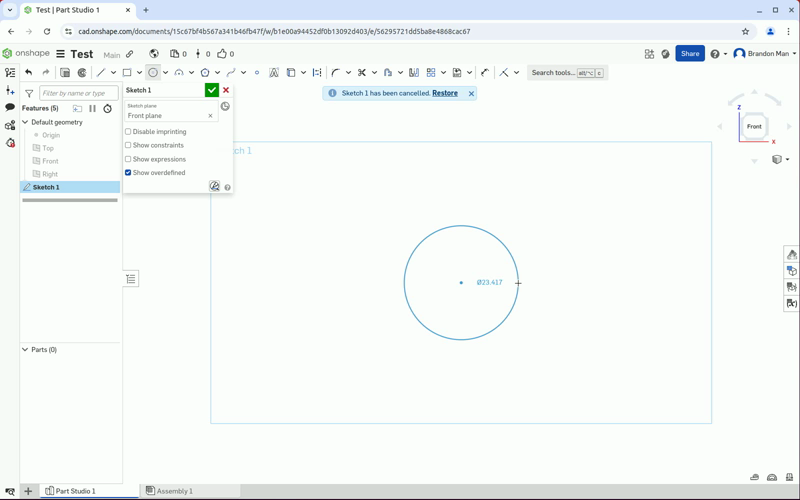
click(518, 282)
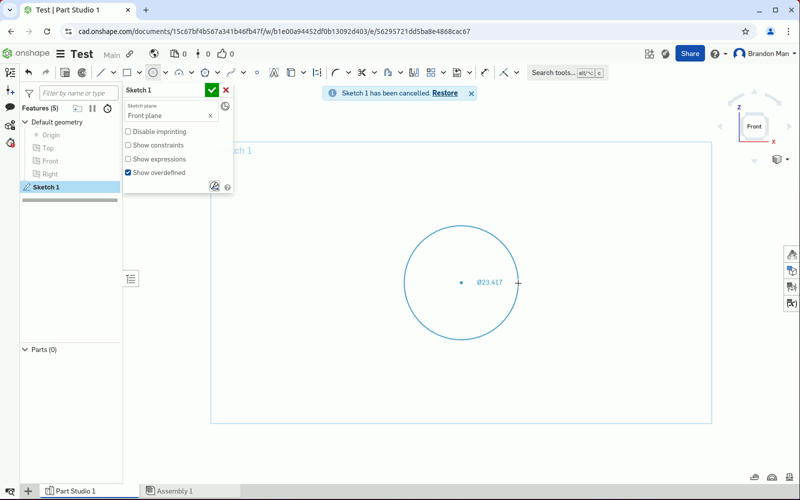
key(esc)
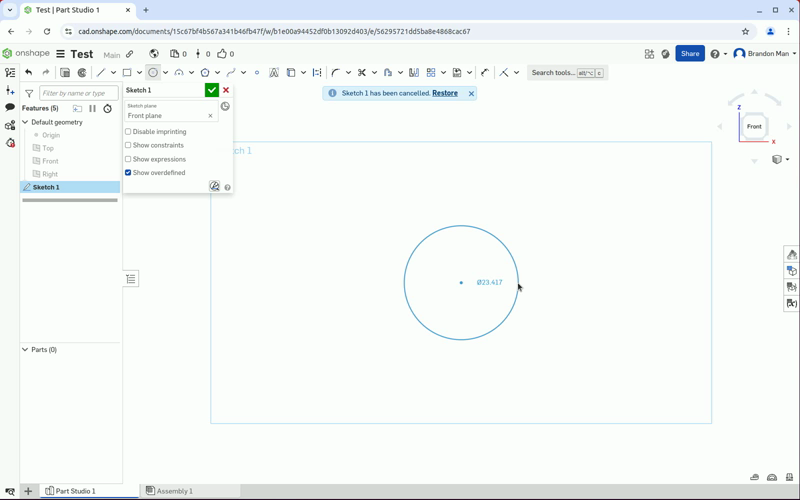
mouse_move(485, 255)
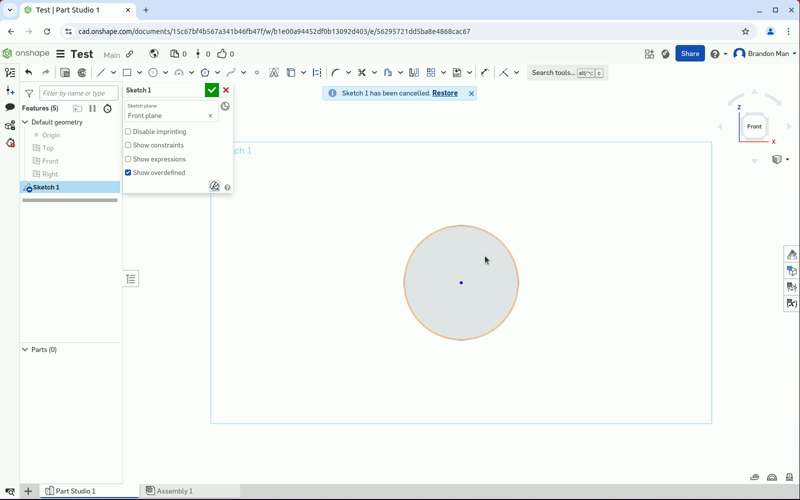
click(485, 255)
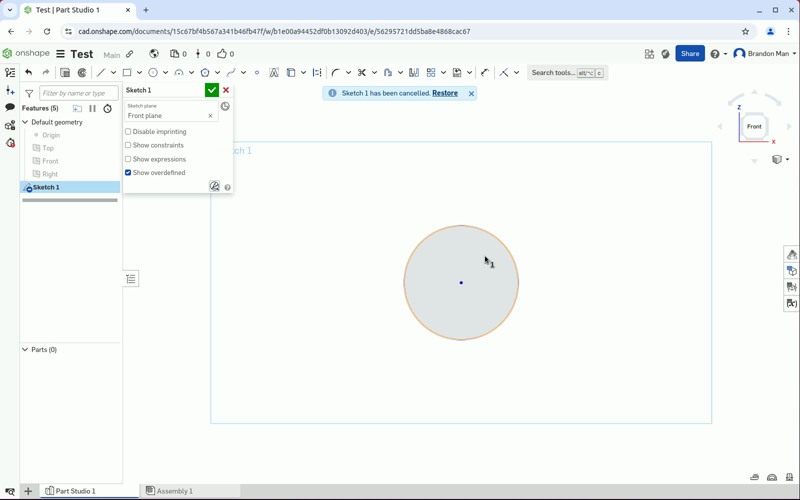
mouse_move(73, 352)
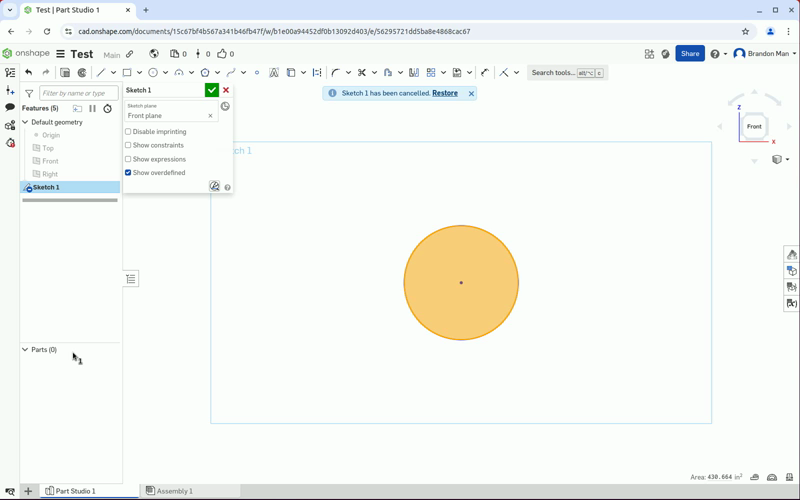
key(shift+y)
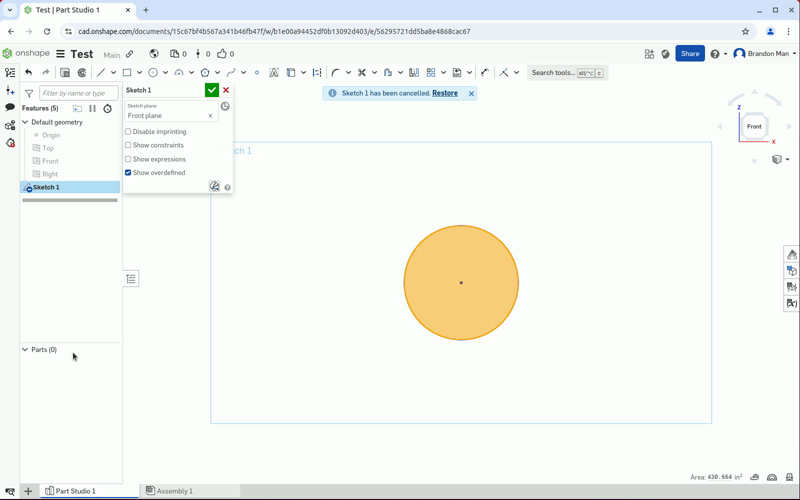
key(shift+e)
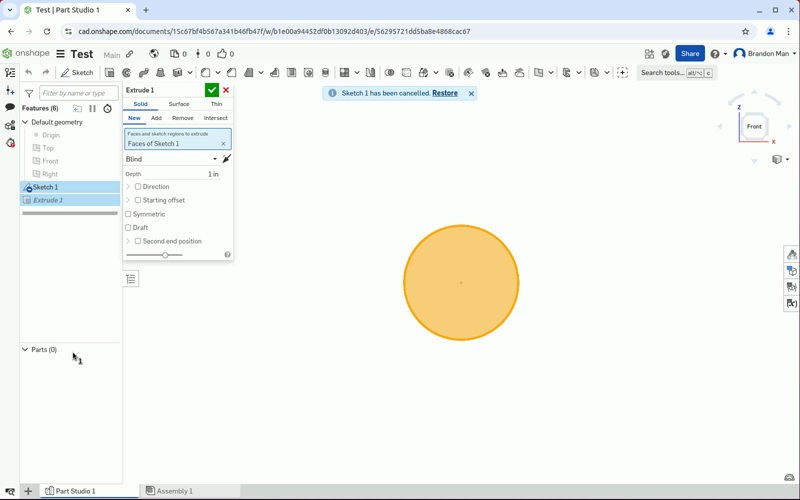
mouse_move(143, 106)
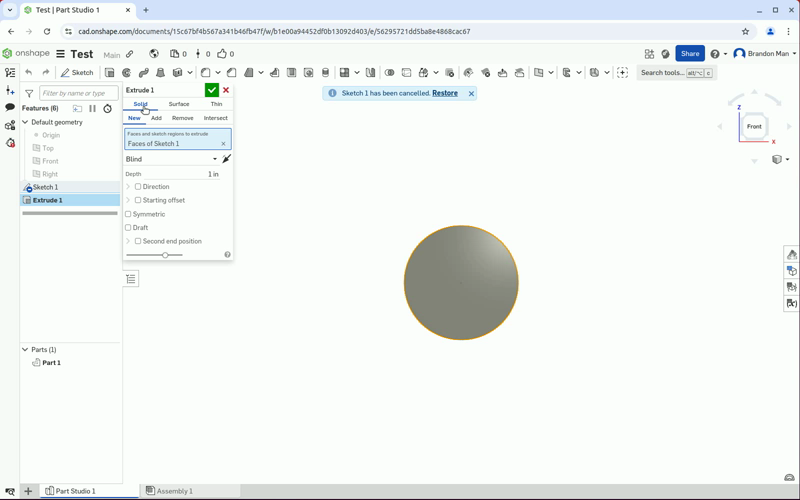
click(143, 106)
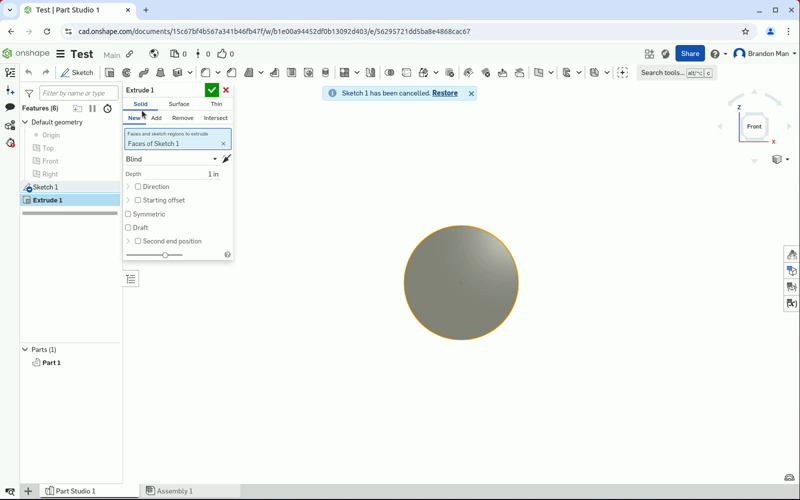
mouse_move(137, 120)
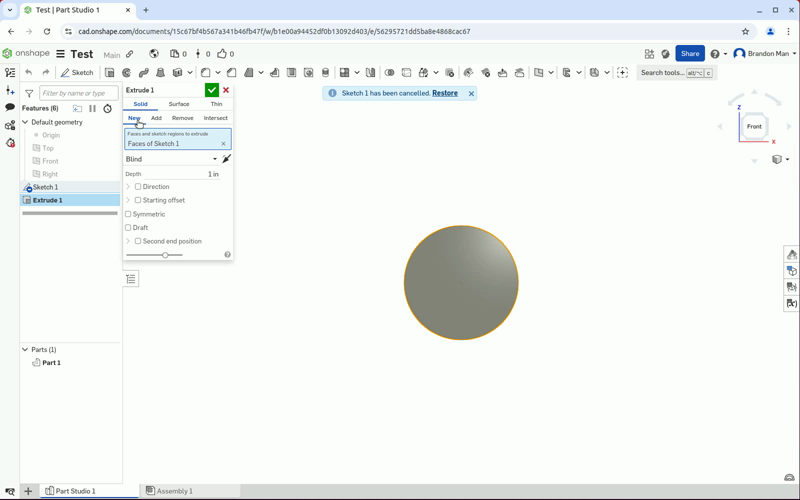
click(137, 120)
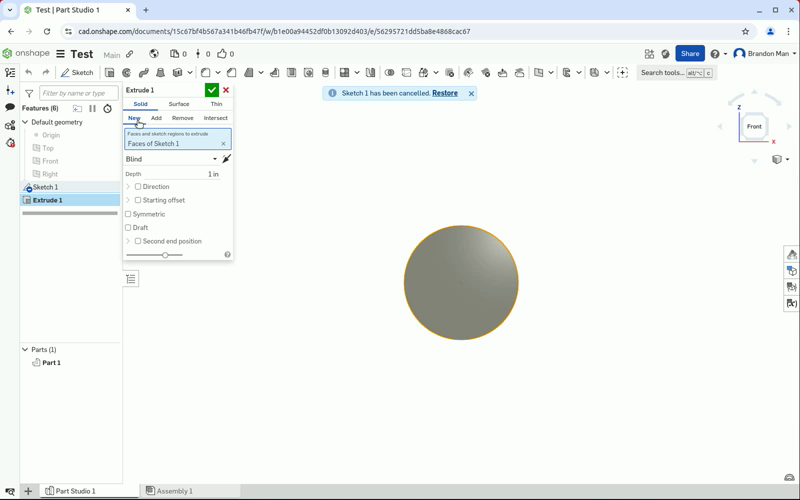
key(tab, 4)
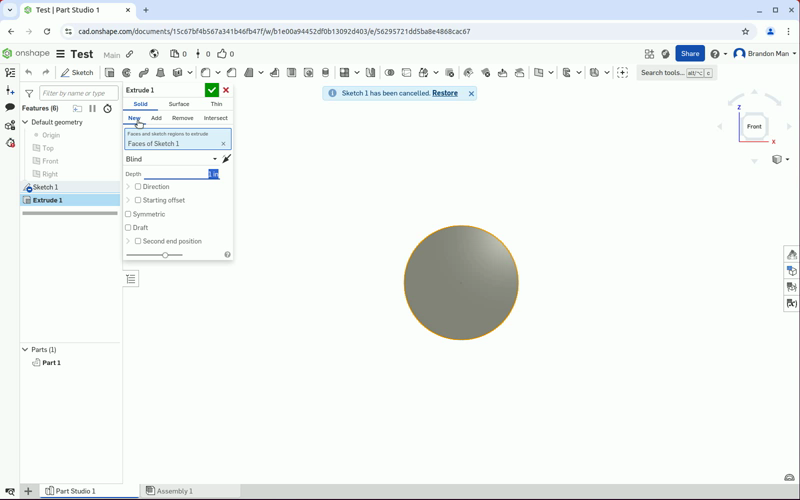
text(23.108)
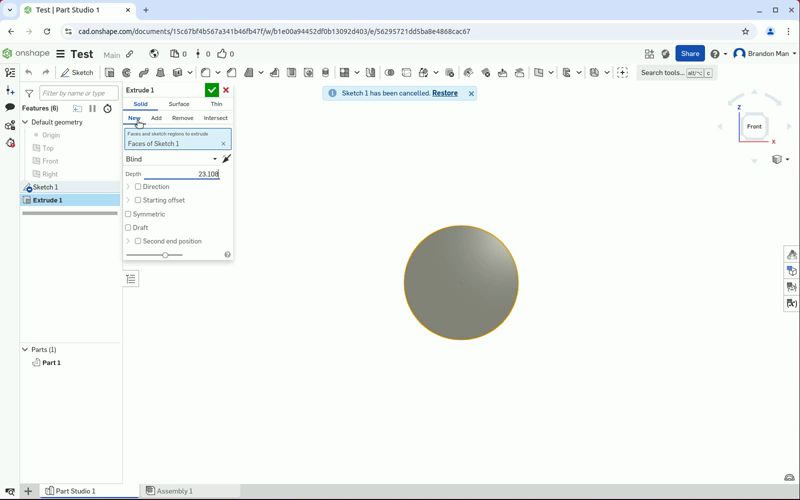
key(enter)
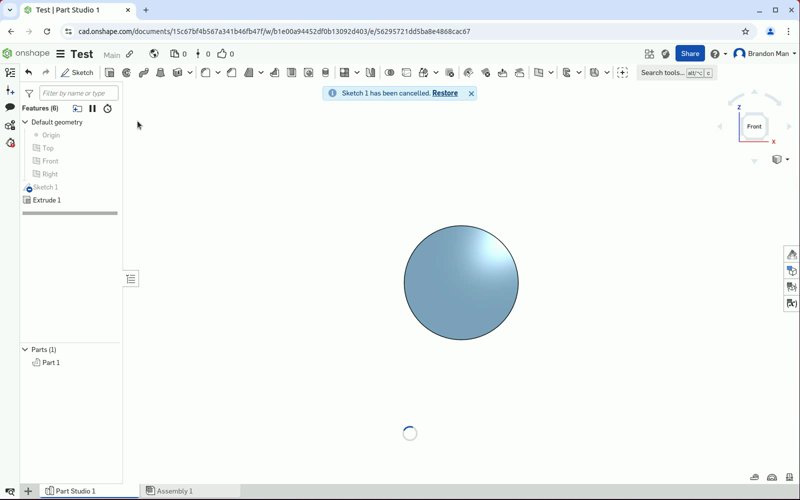
key(shift+h)
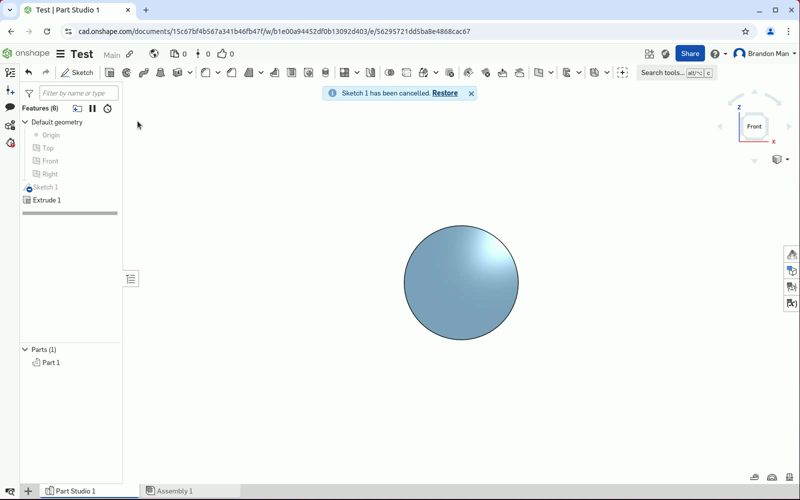
key(shift+h)
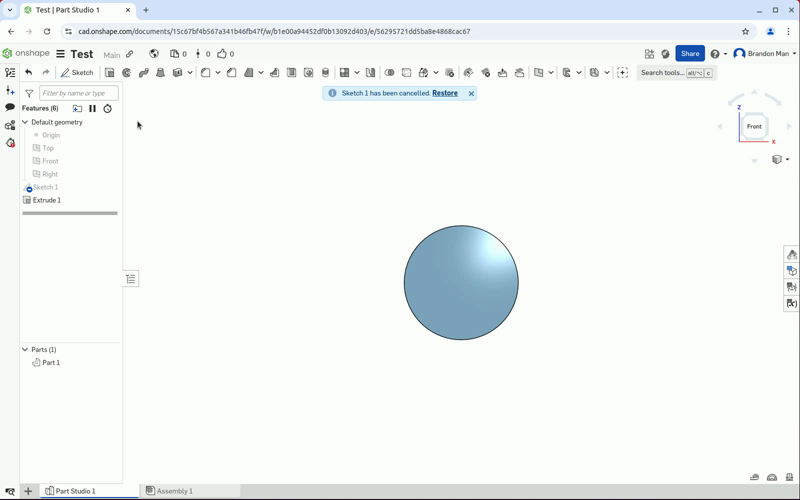
mouse_move(73, 189)
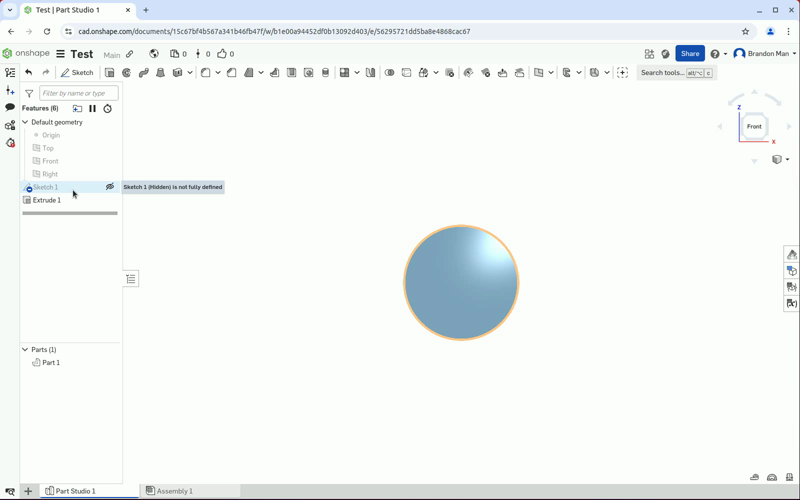
click(73, 189)
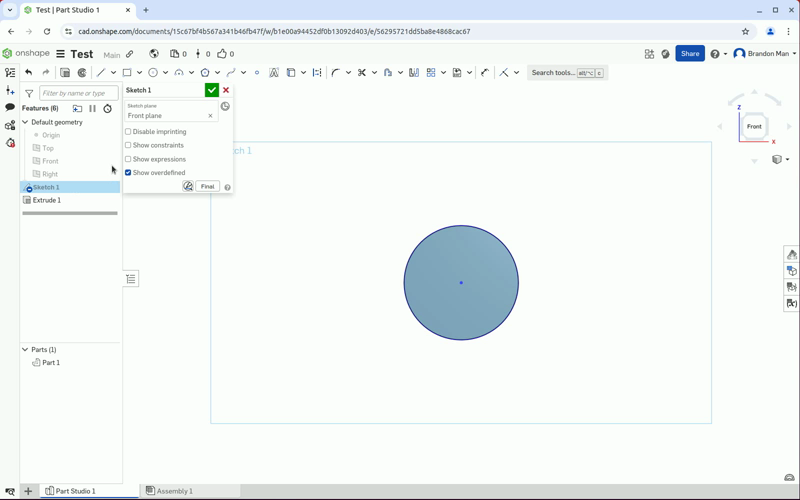
mouse_move(229, 92)
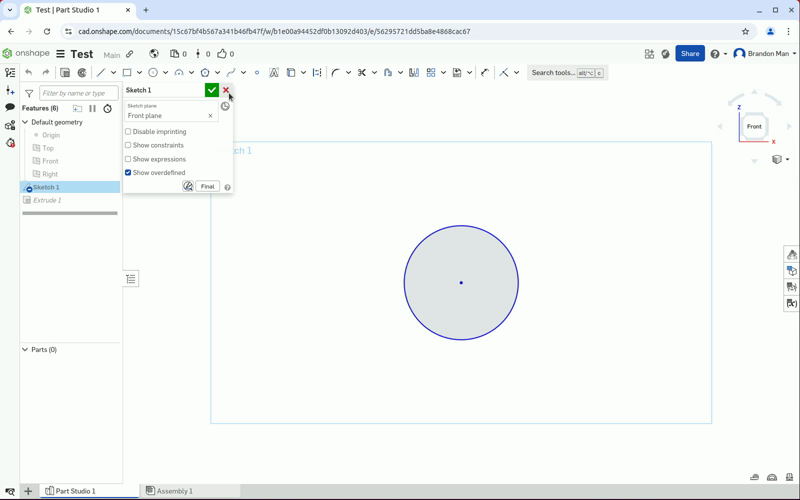
click(229, 92)
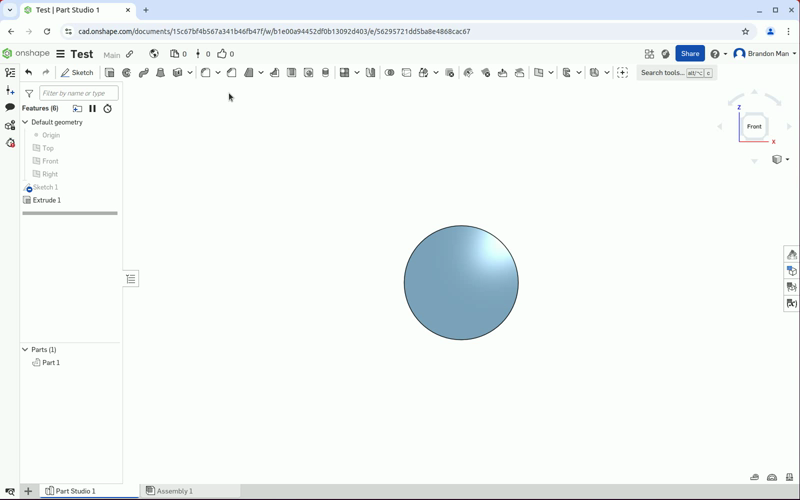
mouse_move(541, 75)
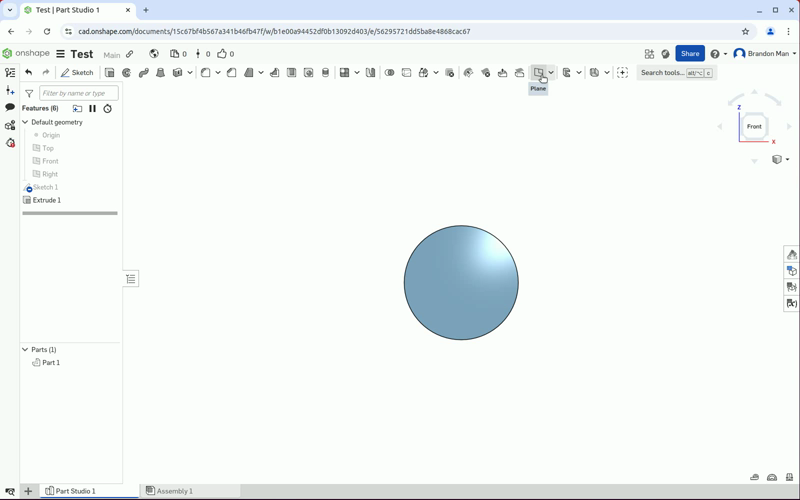
click(541, 75)
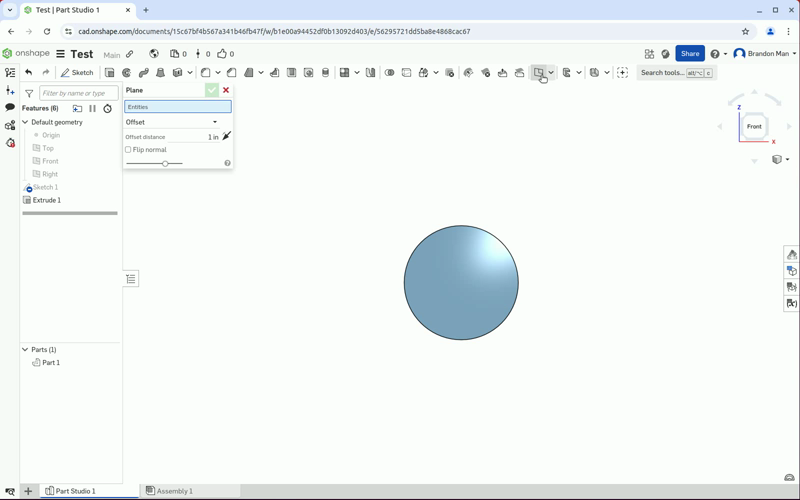
mouse_move(73, 163)
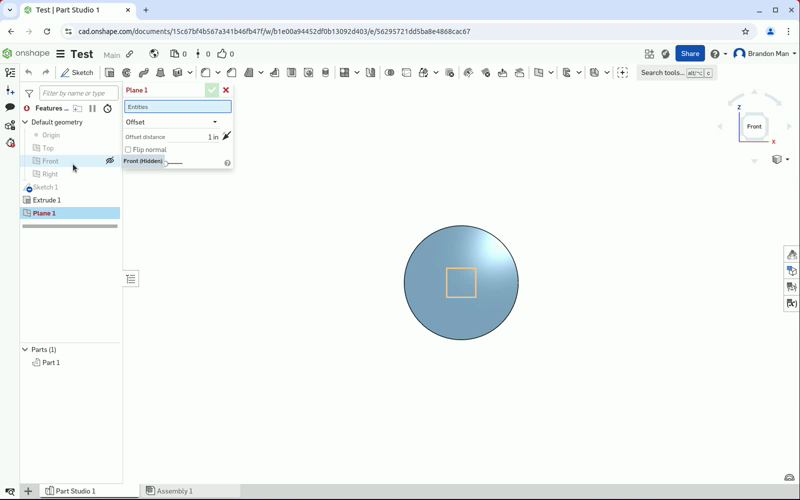
click(73, 163)
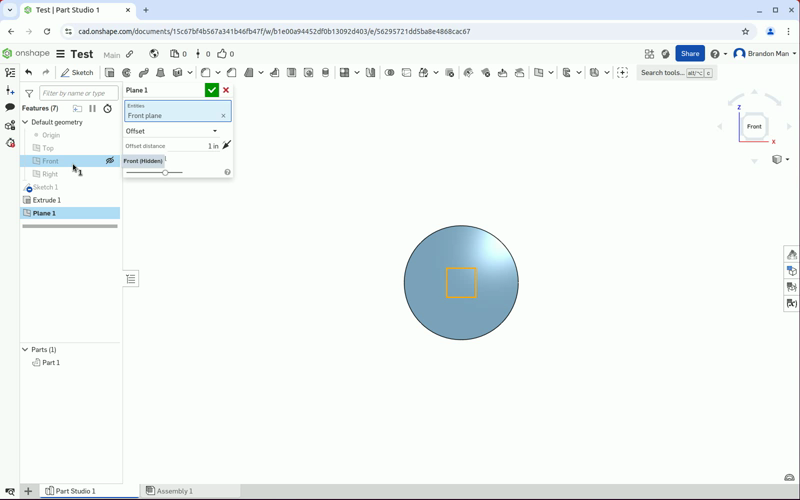
key(tab, 2)
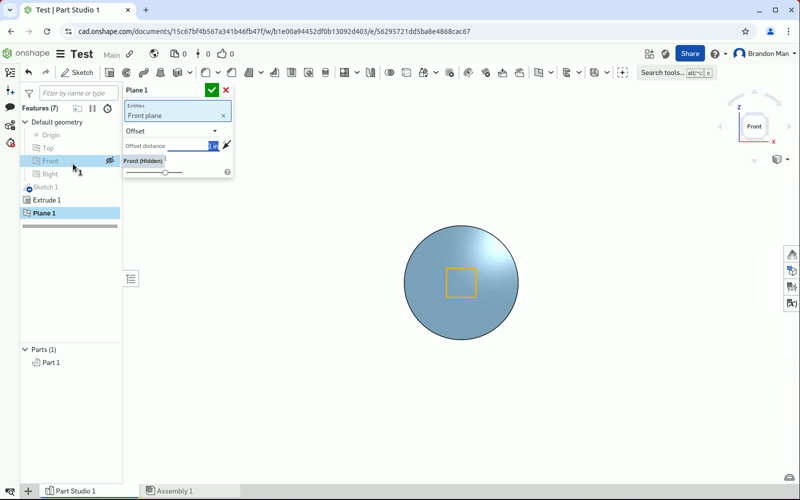
text(23.108)
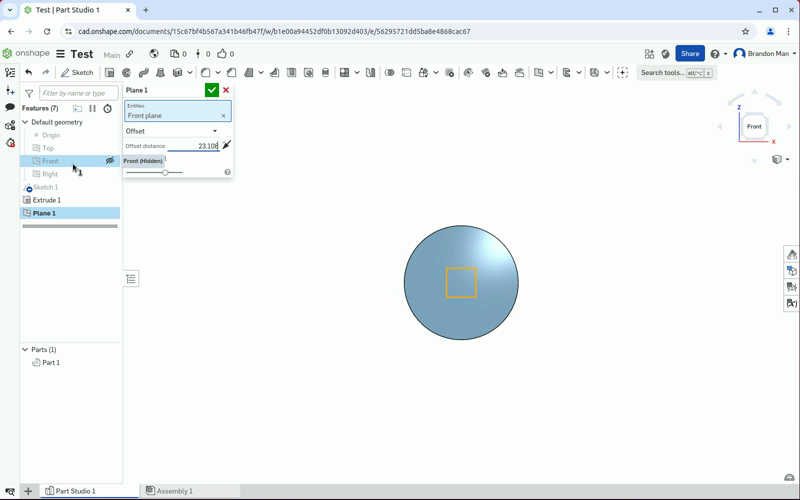
key(enter, 2)
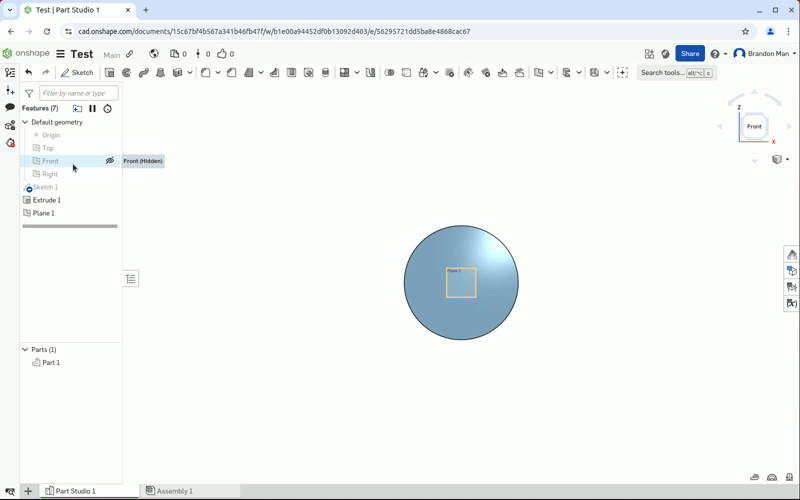
key(shift+s)
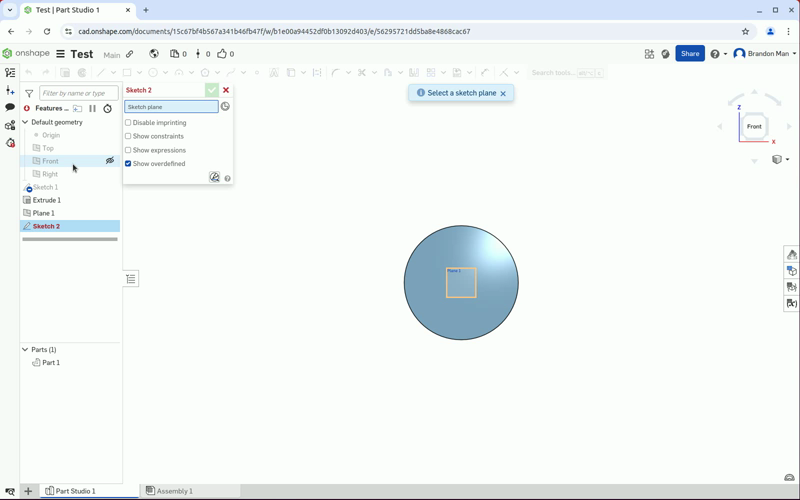
mouse_move(73, 215)
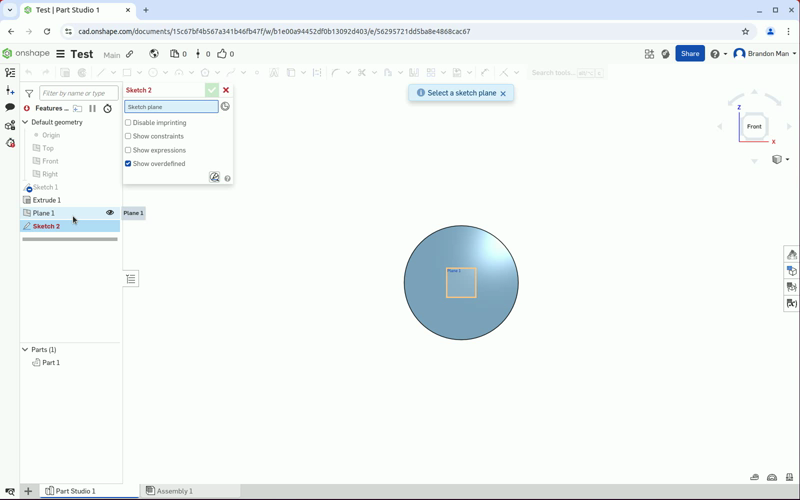
click(73, 215)
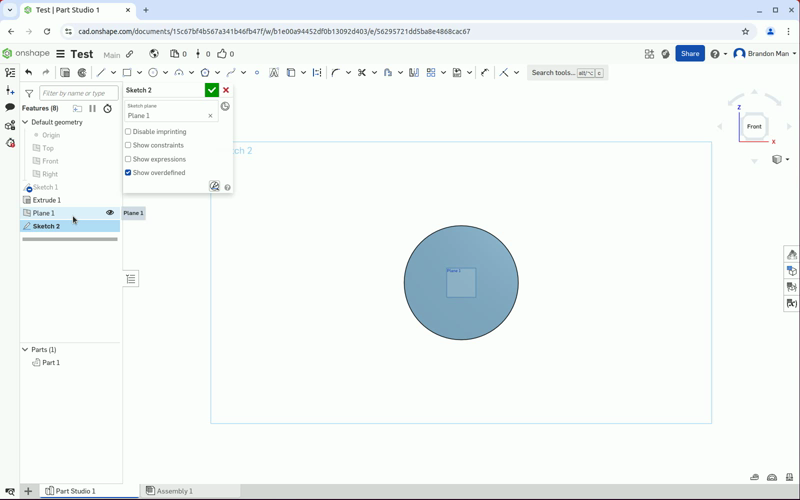
mouse_move(73, 352)
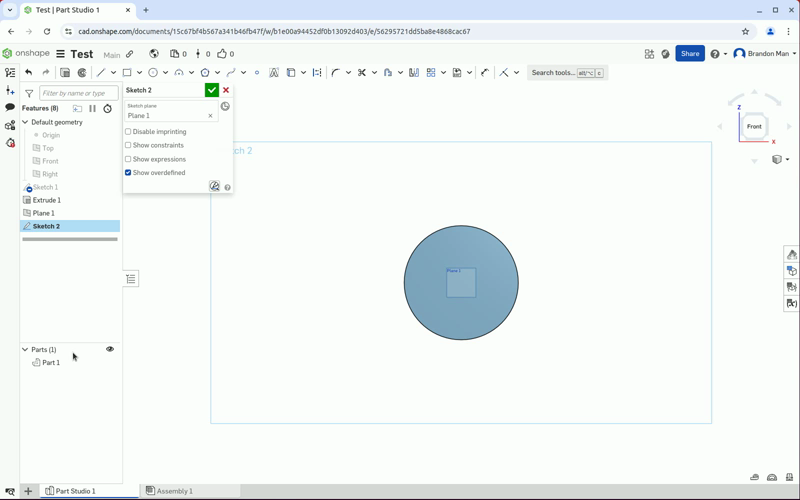
key(y)
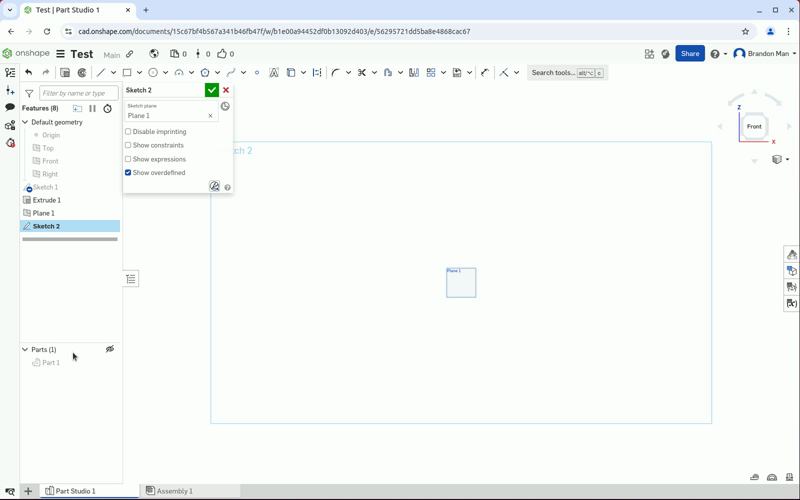
key(c)
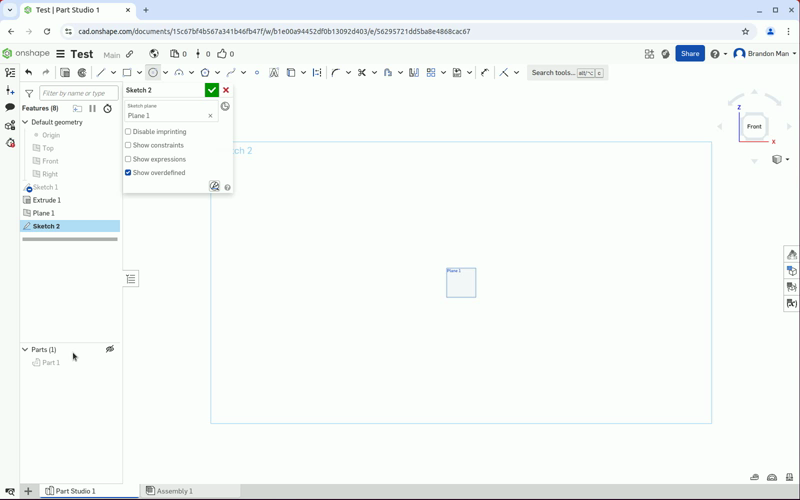
key_down(shift)
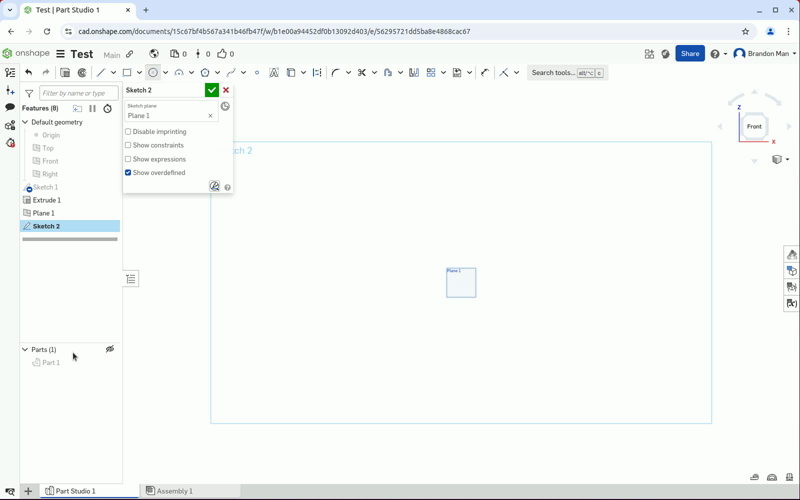
mouse_move(461, 282)
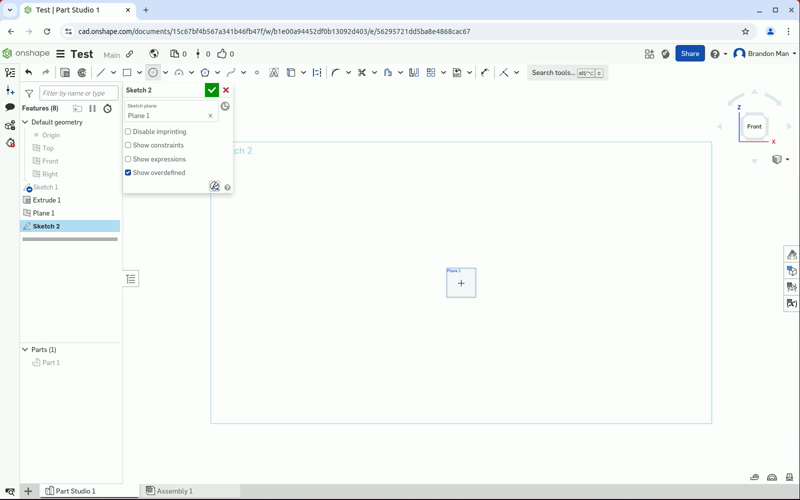
click(461, 282)
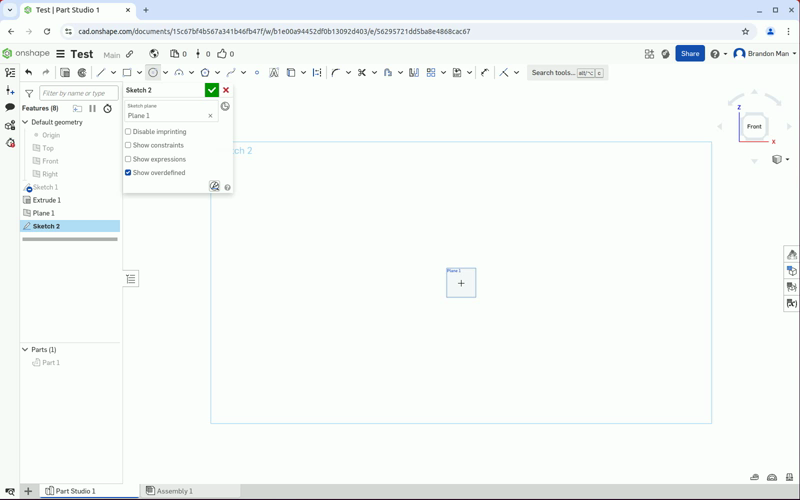
key_up(shift)
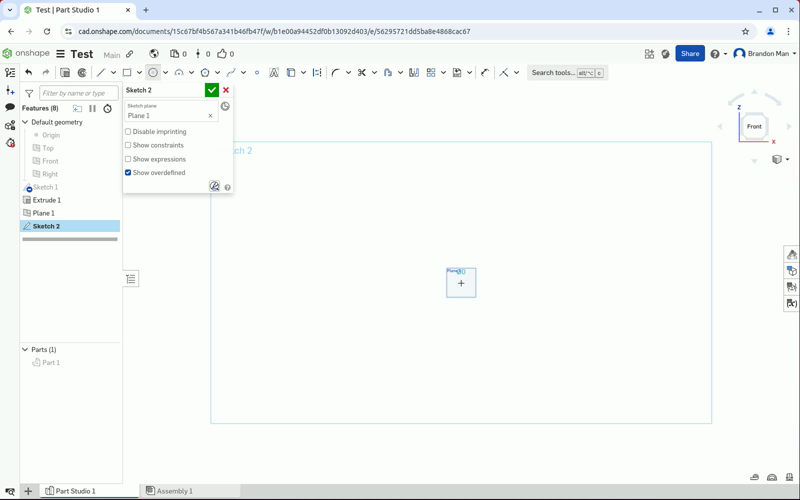
mouse_move(511, 282)
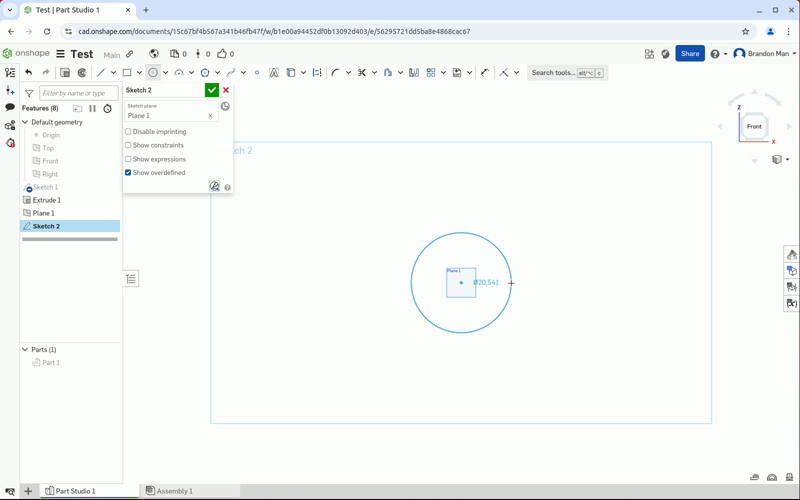
click(511, 282)
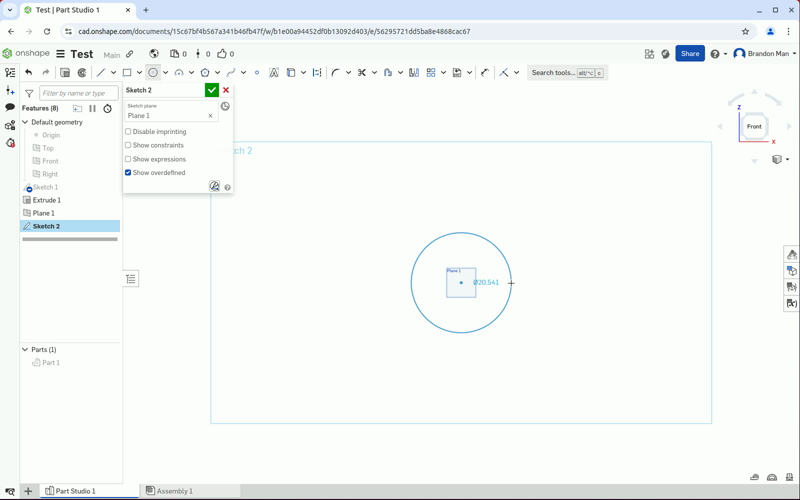
key(esc)
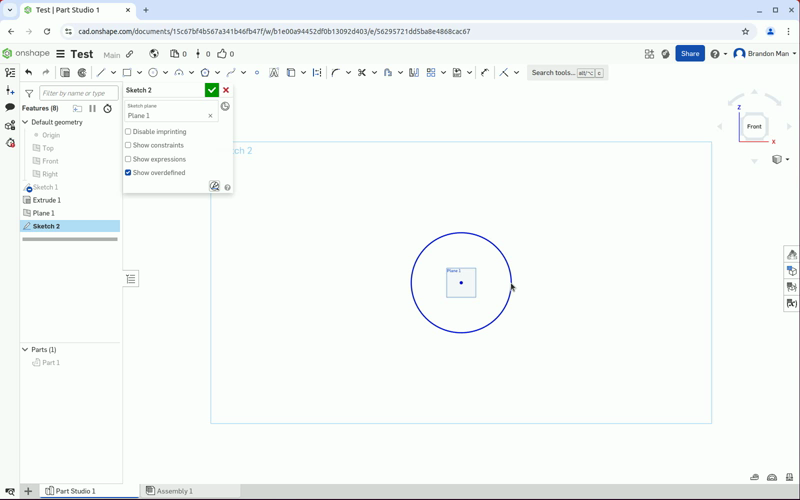
mouse_move(455, 273)
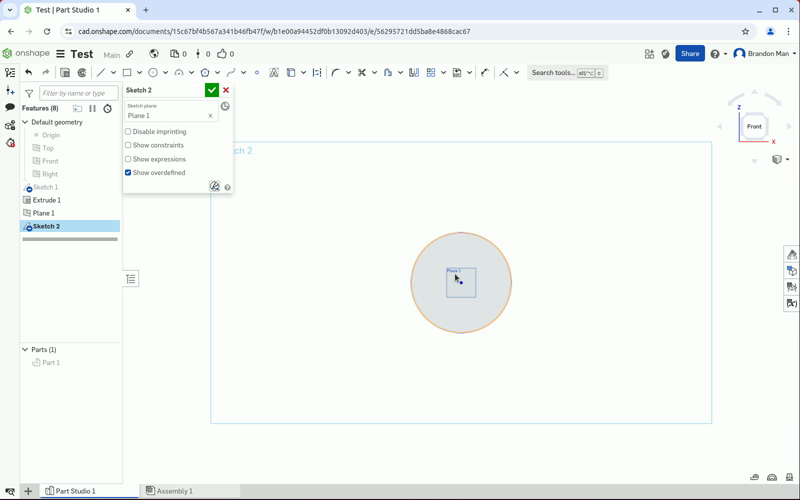
click(455, 273)
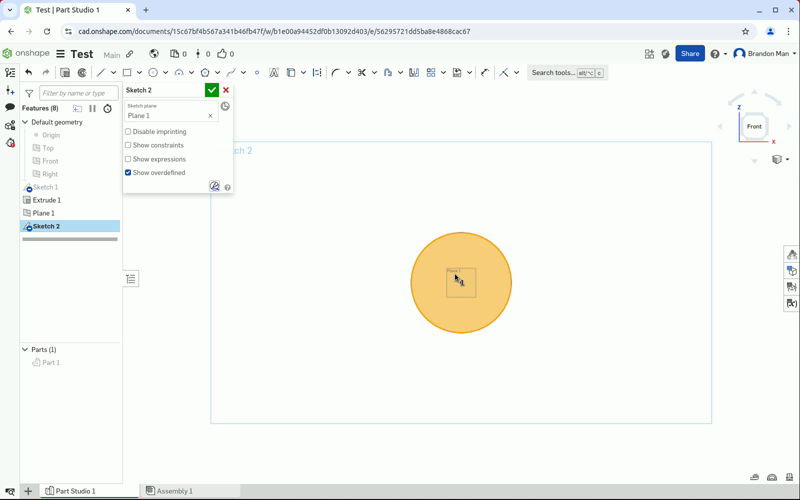
mouse_move(73, 352)
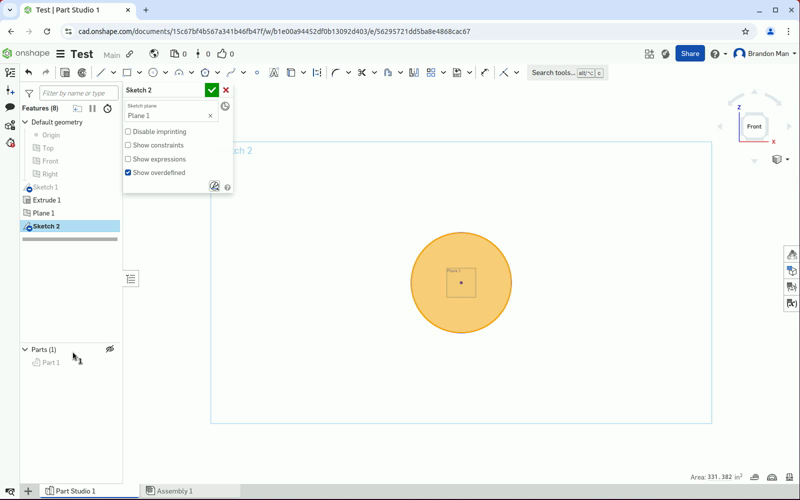
key(shift+y)
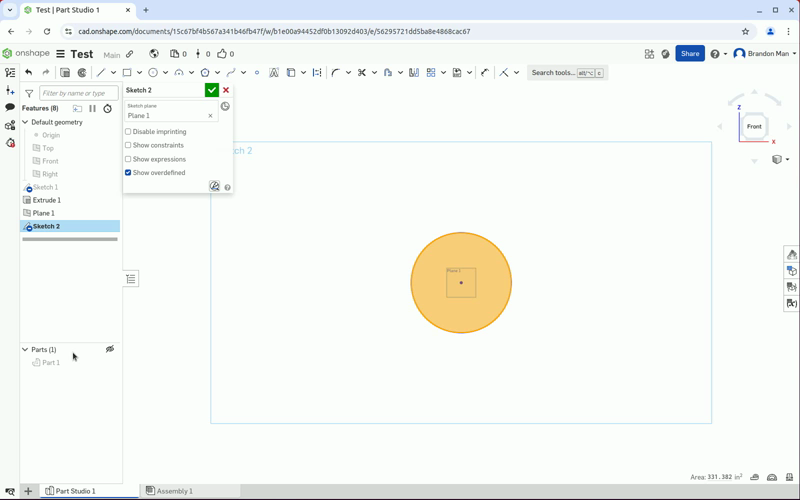
key(shift+e)
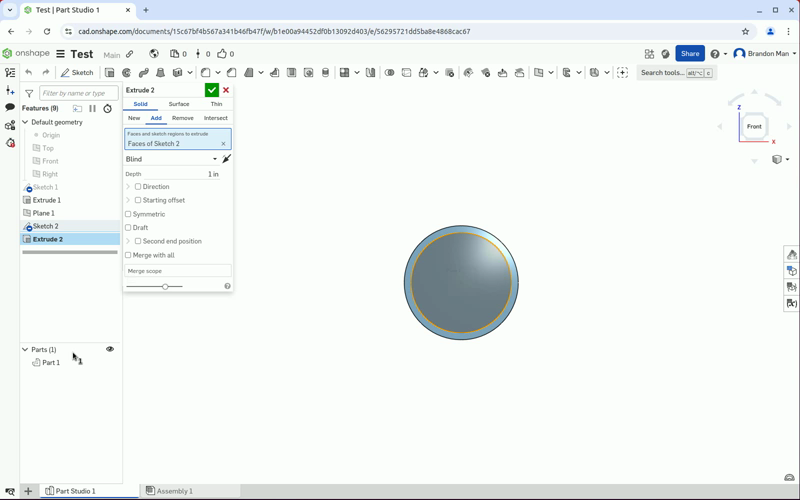
mouse_move(143, 106)
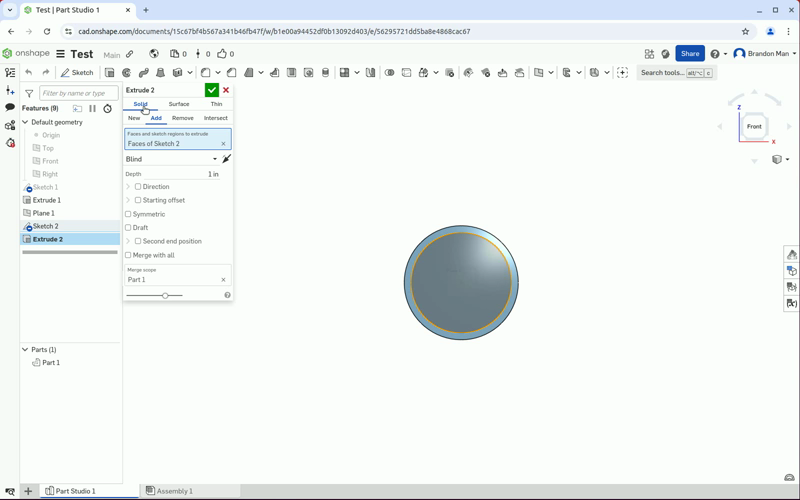
click(143, 106)
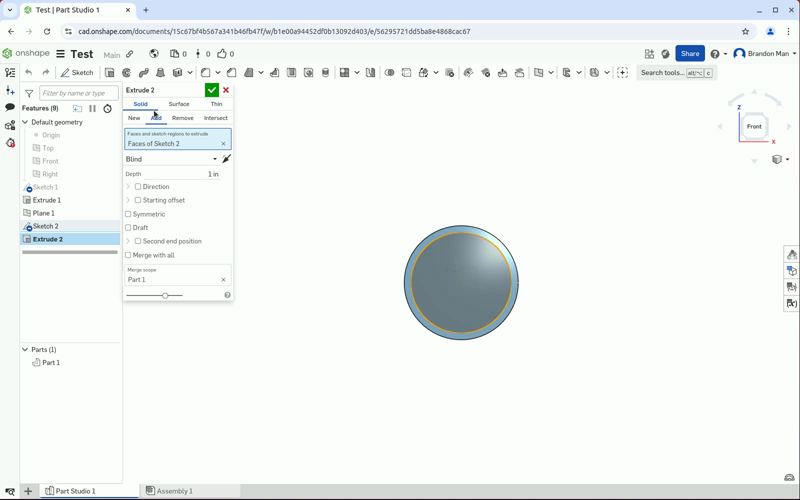
mouse_move(186, 120)
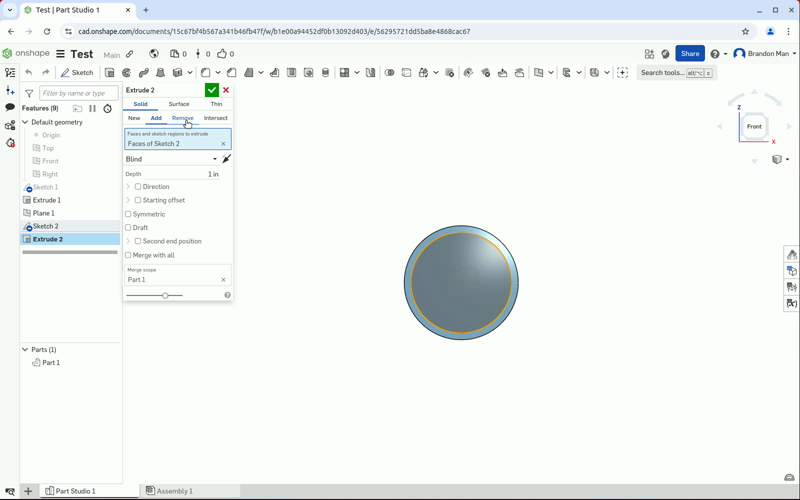
click(186, 120)
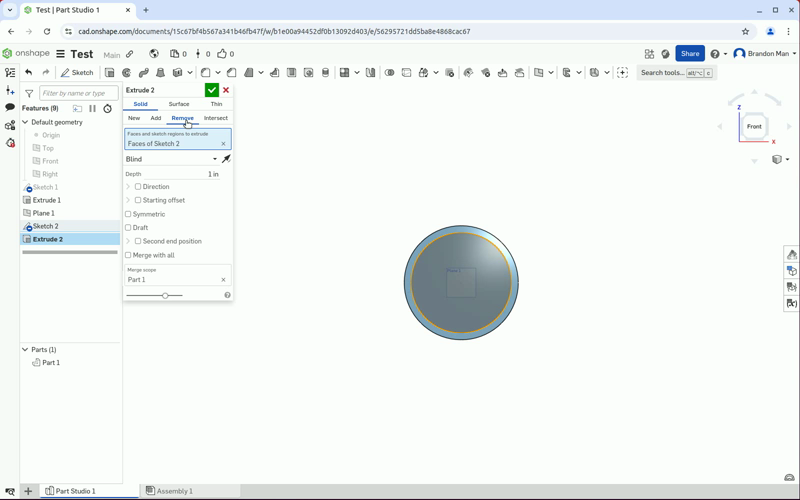
key(tab, 4)
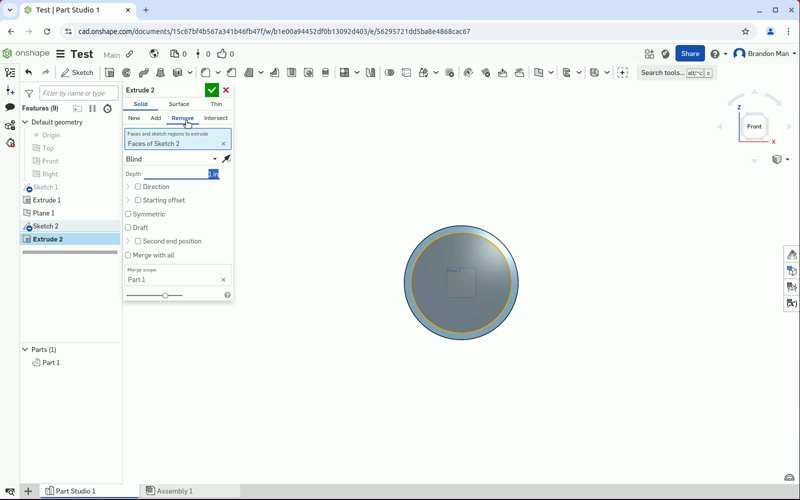
text(22.145)
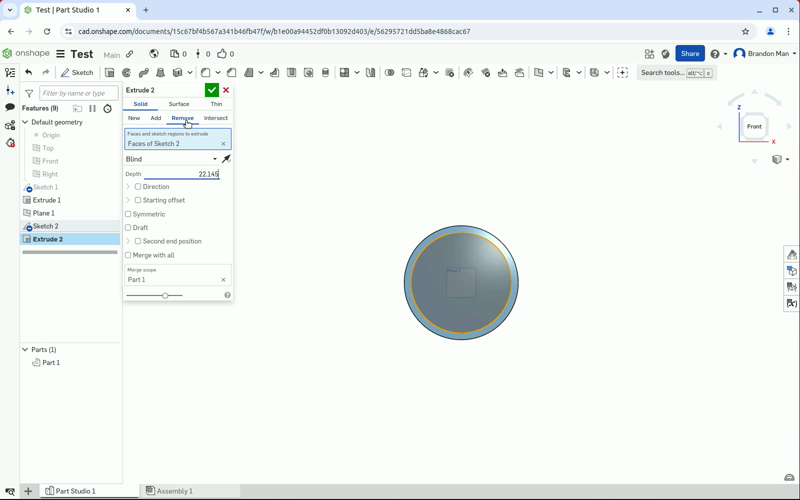
key(tab, 6)
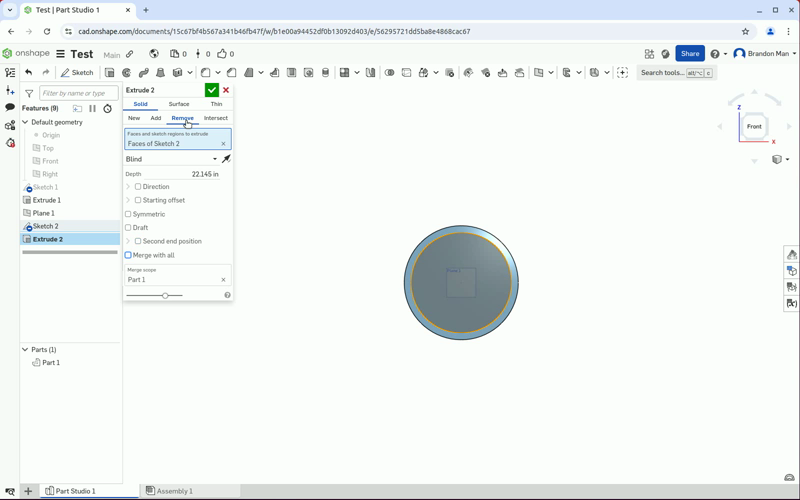
key(space)
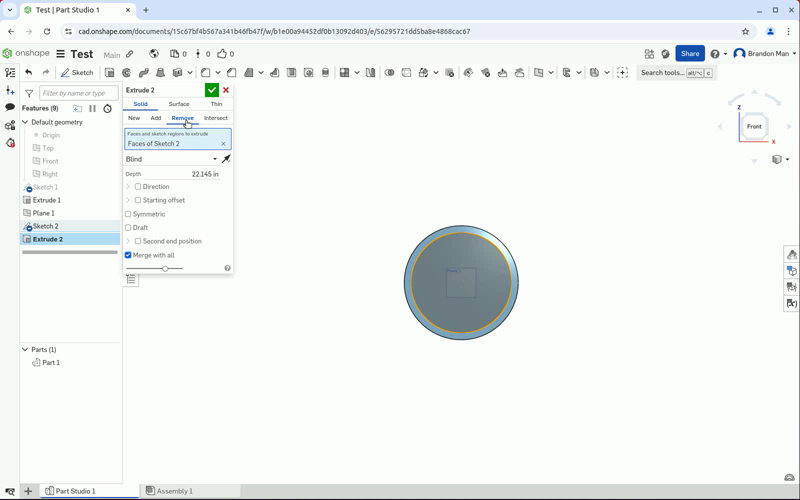
key(enter)
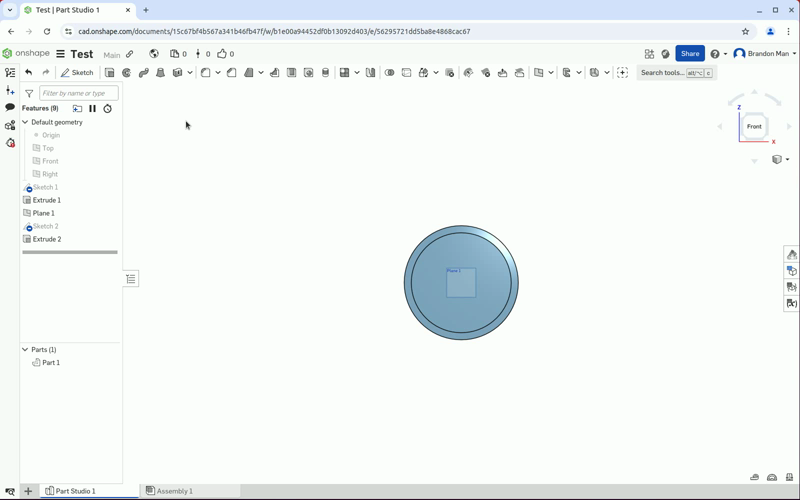
key(shift+h)
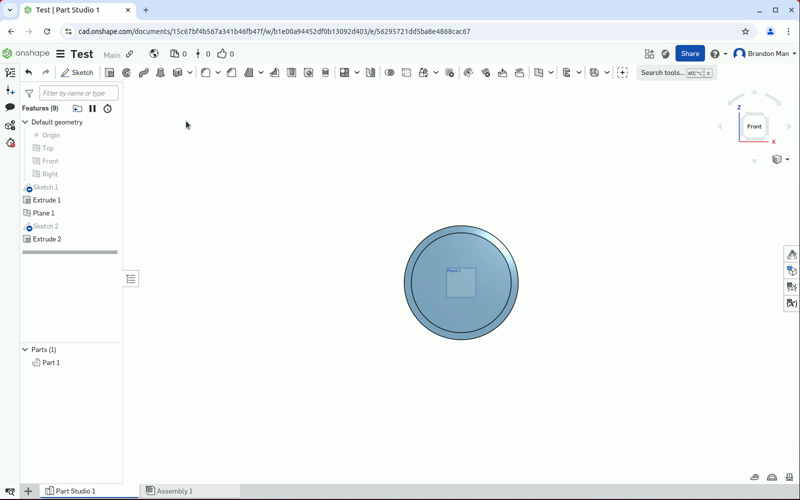
key(shift+h)
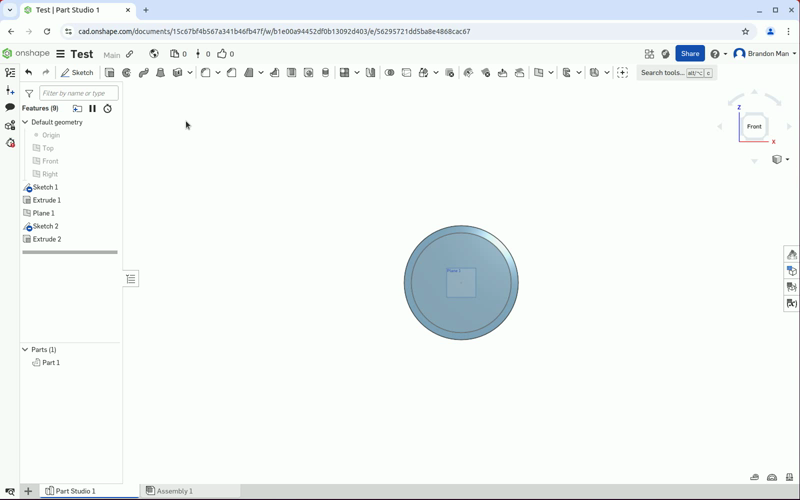
key(shift+7)
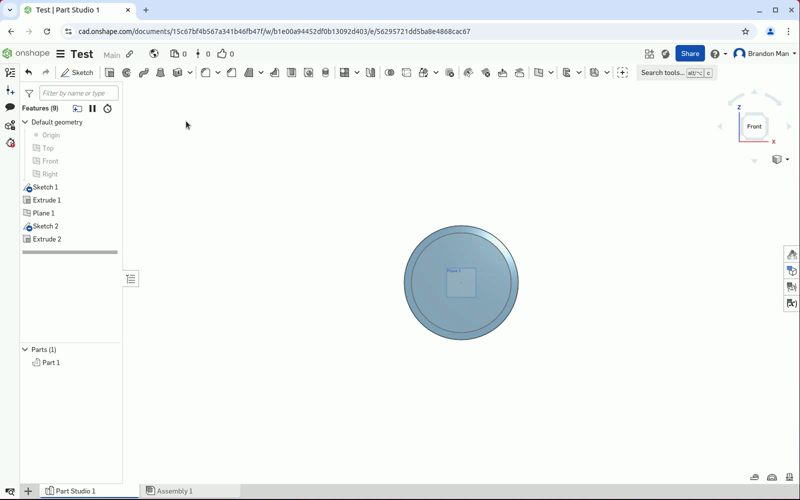
key(left, 2)
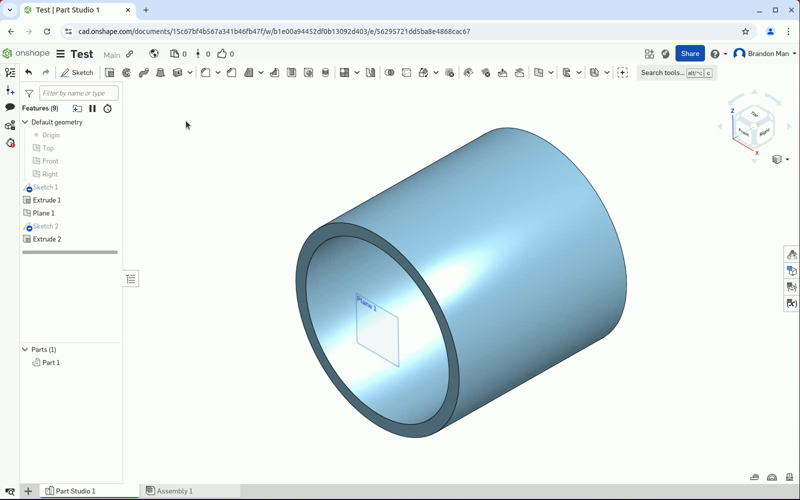
key(down, 2)
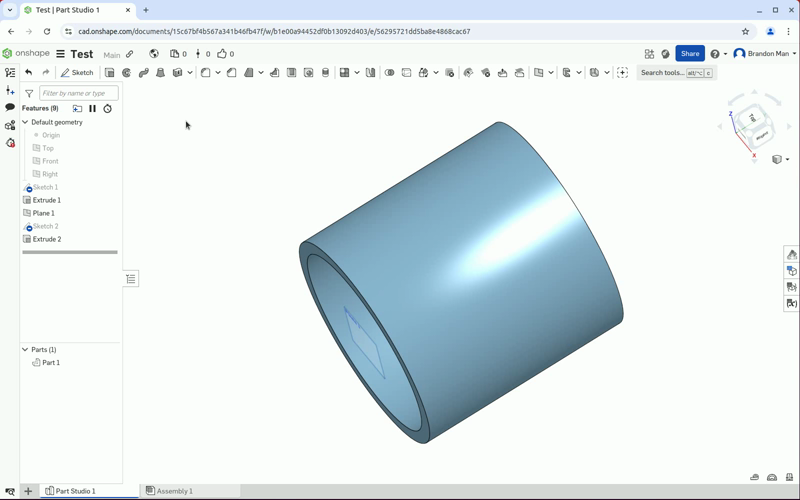
key(up, 2)
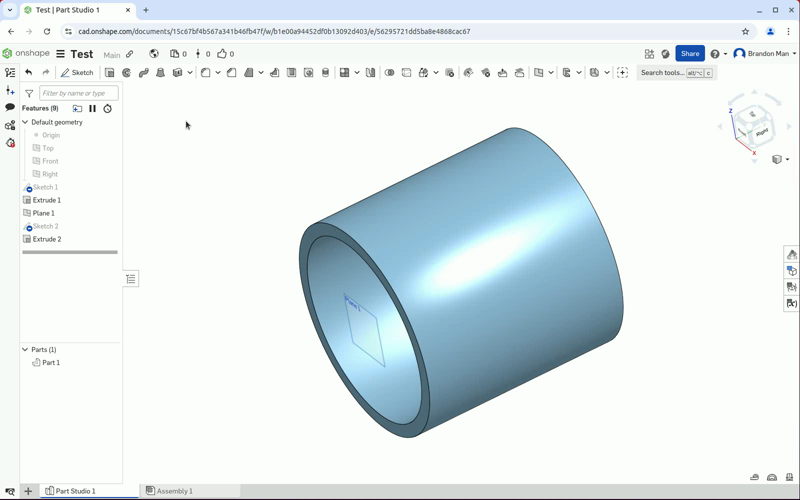
key(right, 2)
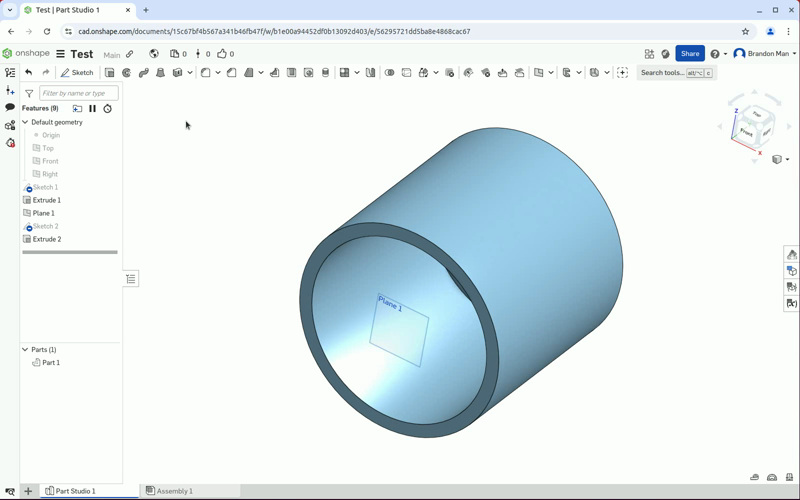
mouse_move(73, 189)
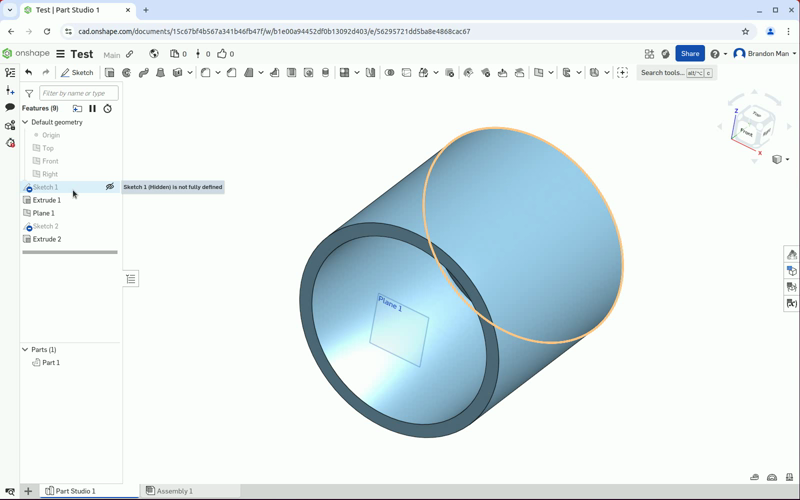
click(73, 189)